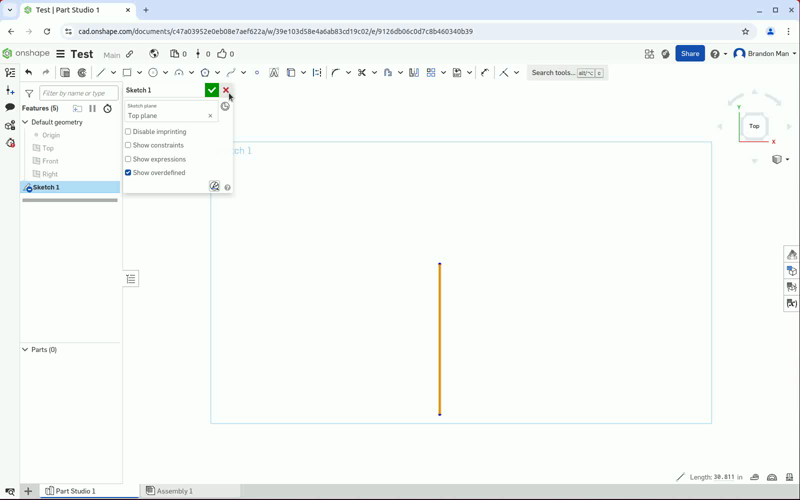
key(shift+h)
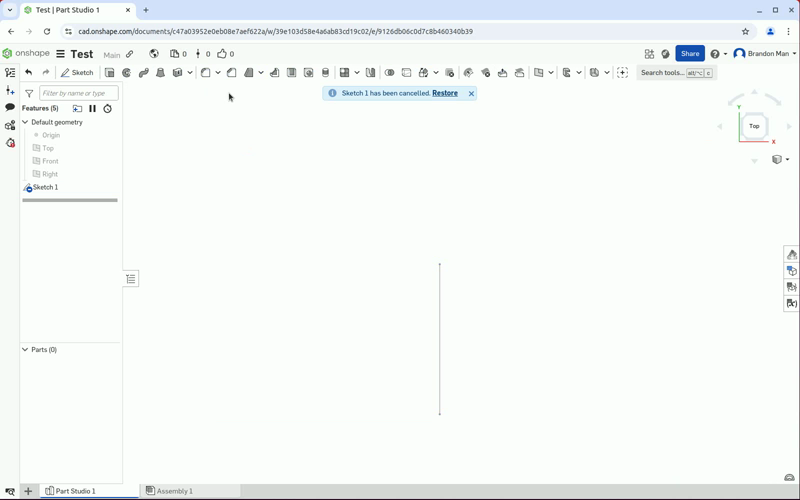
key(shift+s)
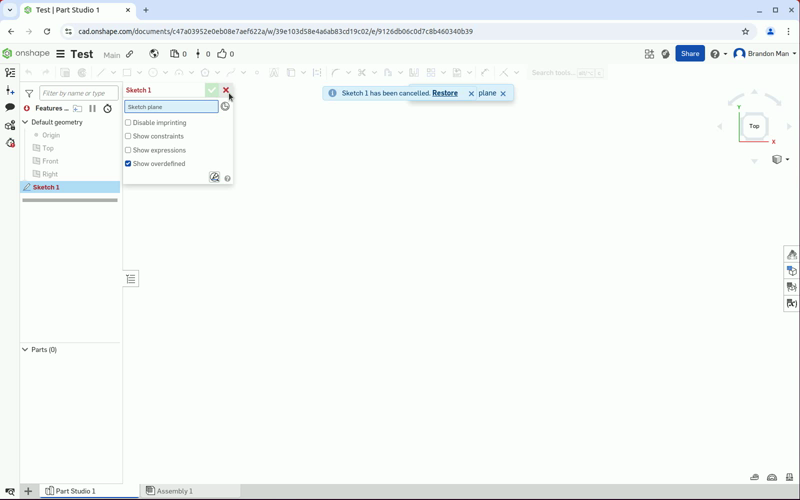
mouse_move(73, 150)
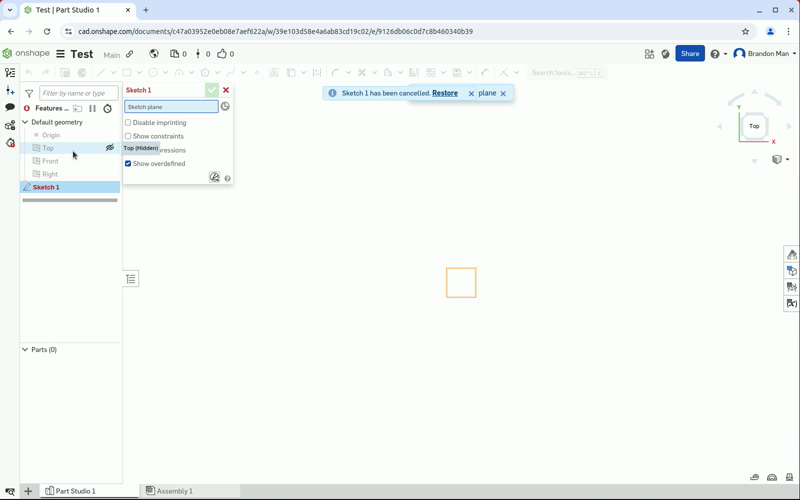
click(73, 150)
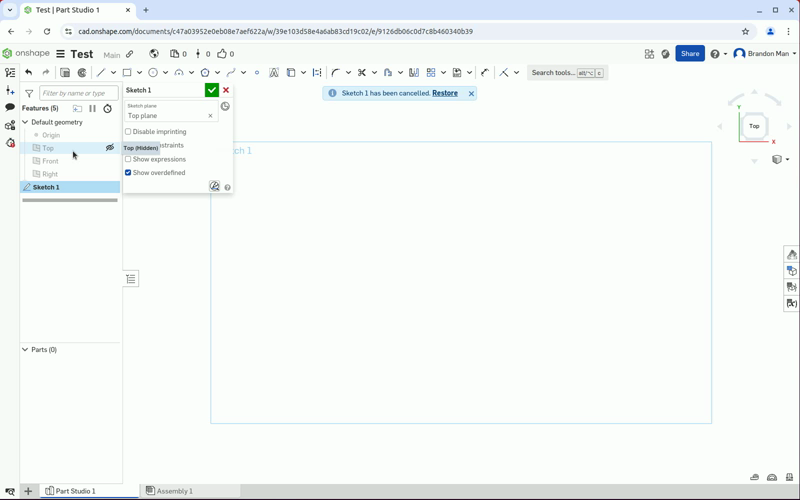
mouse_move(73, 352)
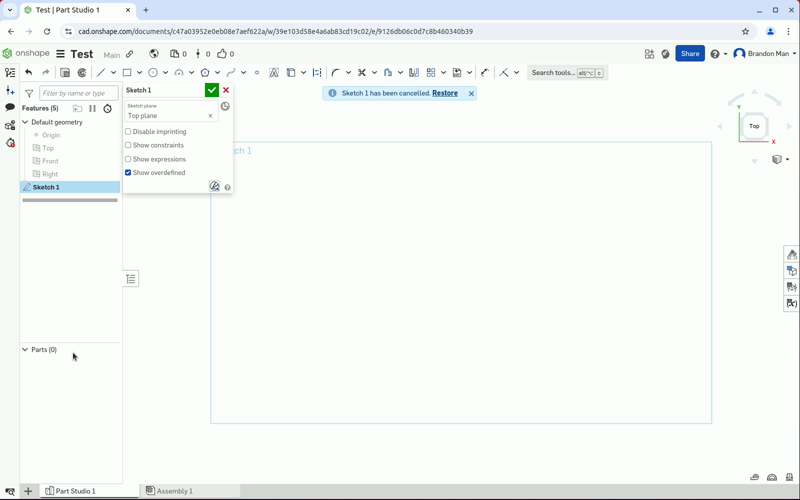
key(y)
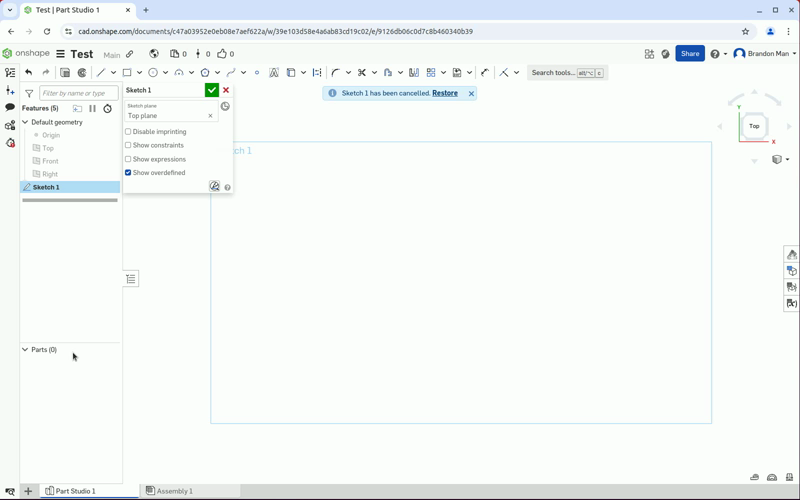
key(c)
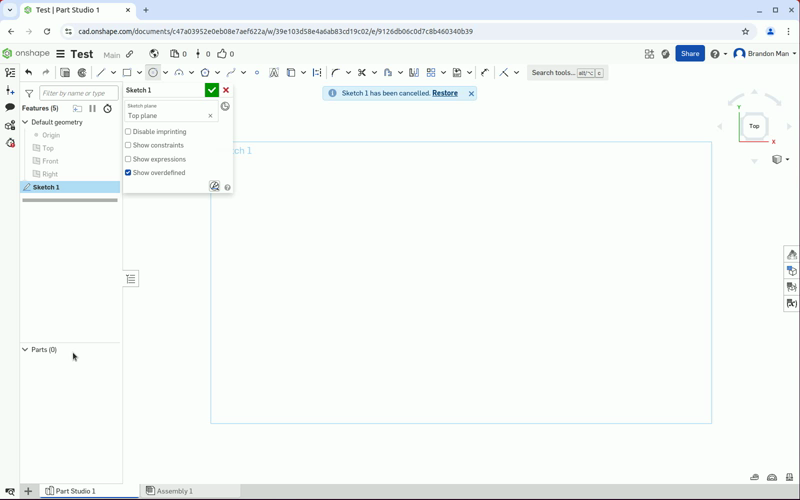
key_down(shift)
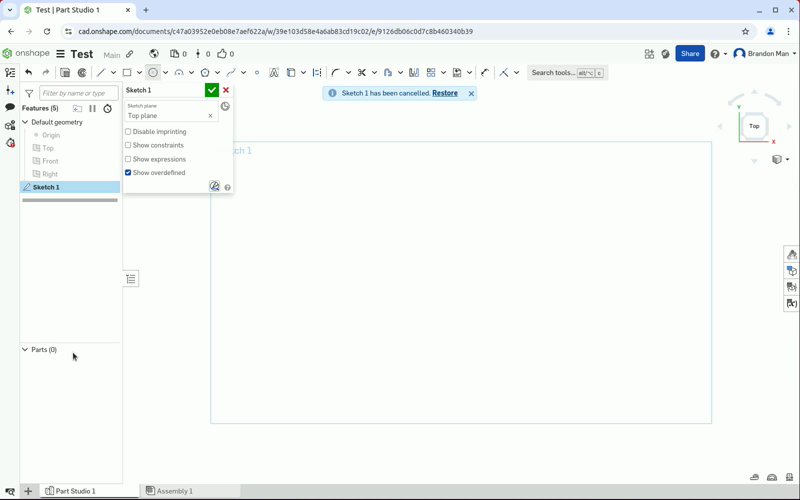
mouse_move(461, 282)
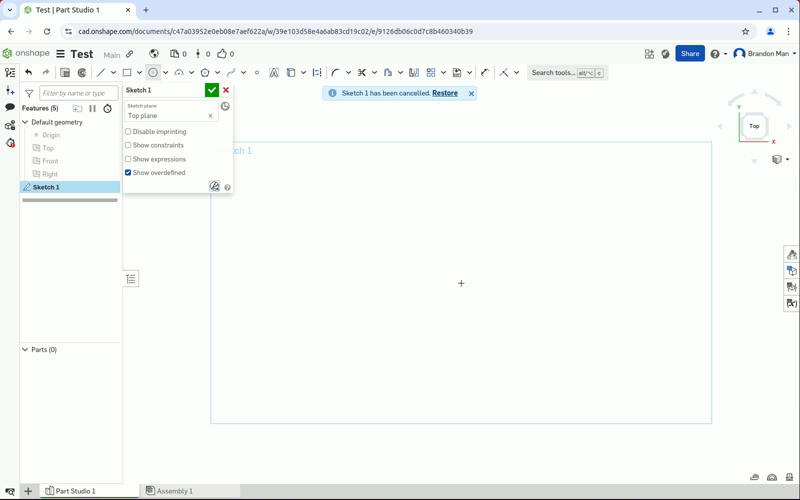
click(461, 282)
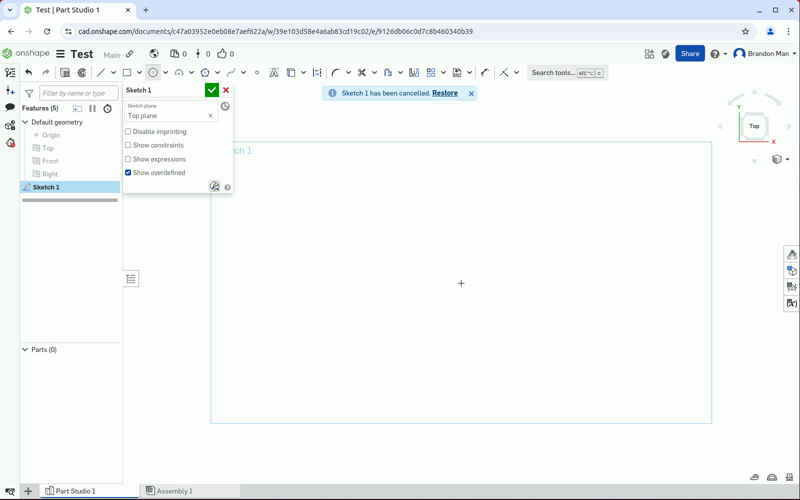
key_up(shift)
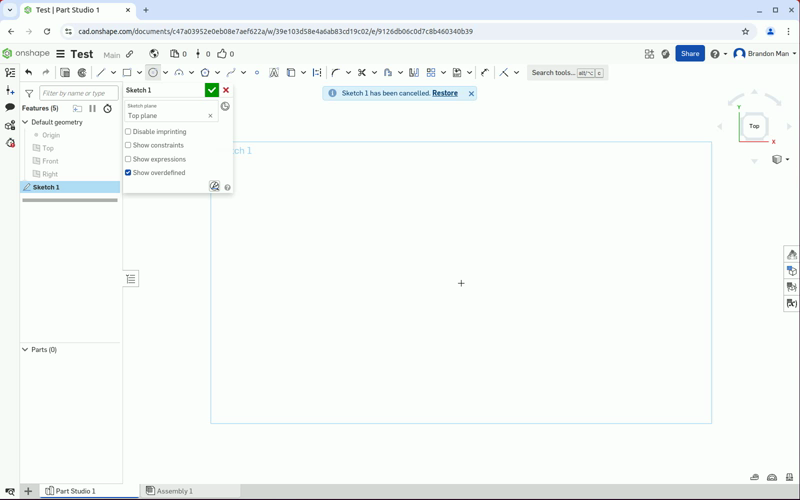
mouse_move(507, 282)
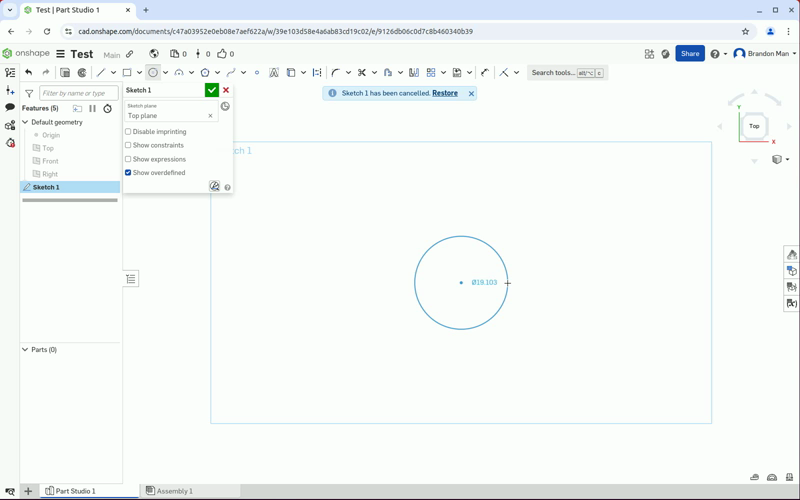
click(507, 282)
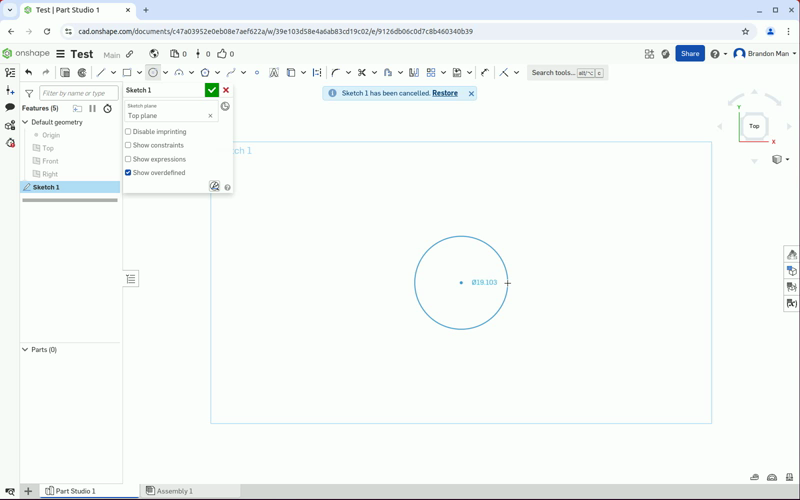
key(esc)
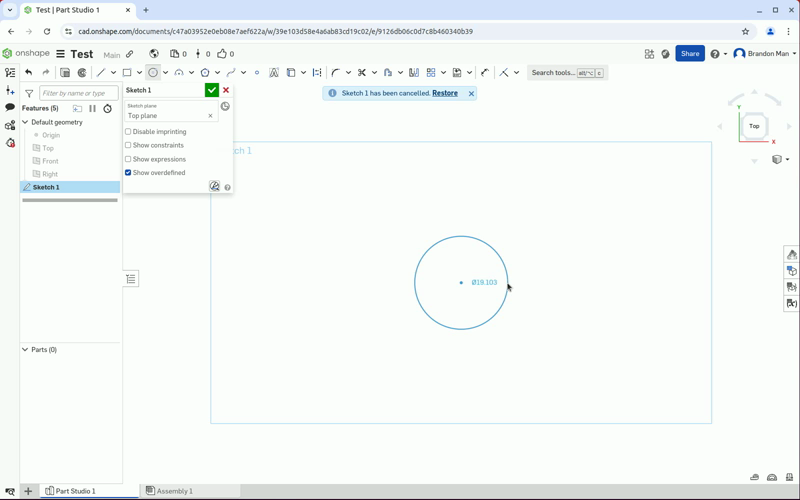
key(c)
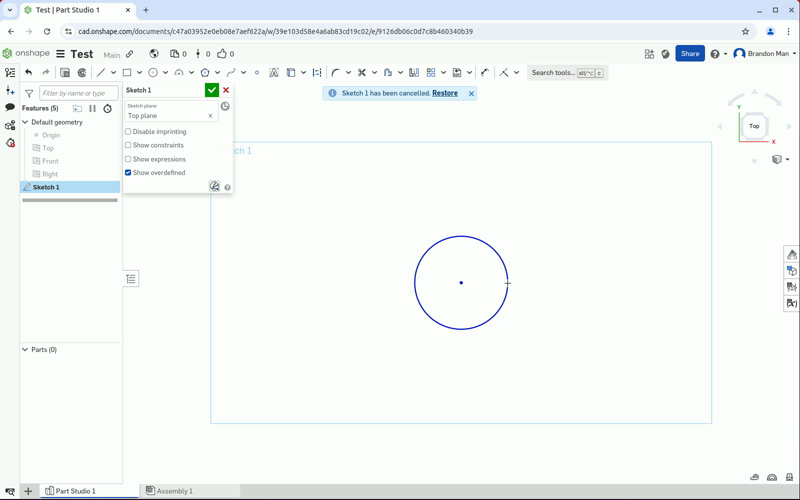
key_down(shift)
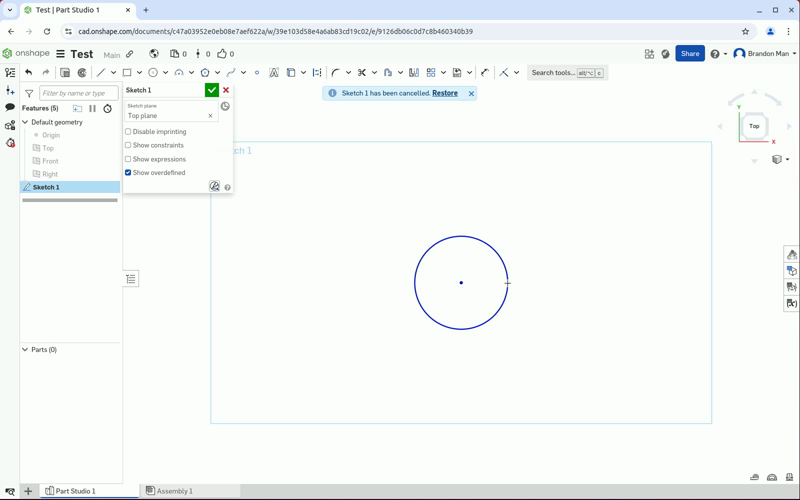
mouse_move(461, 282)
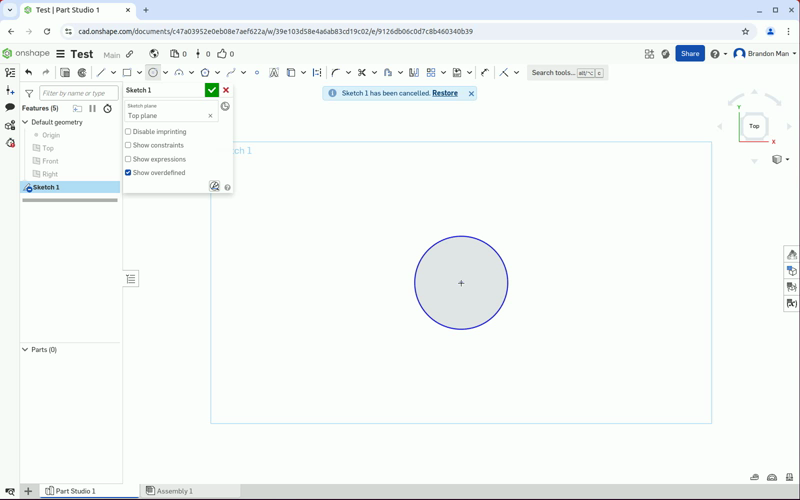
click(461, 282)
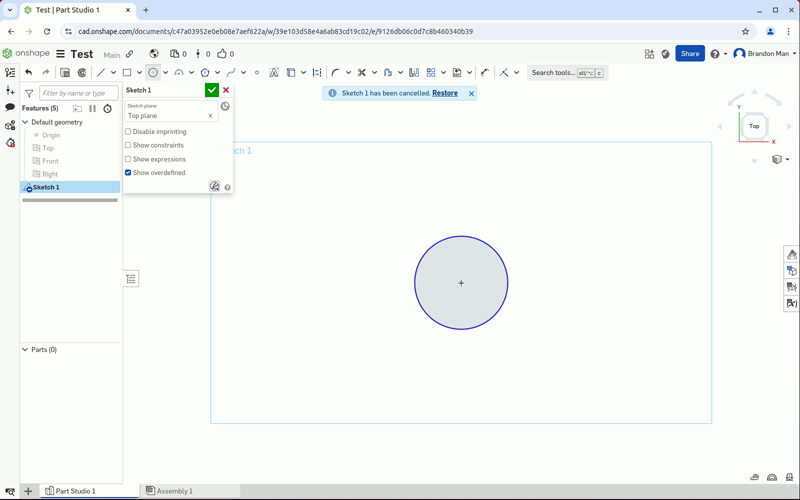
key_up(shift)
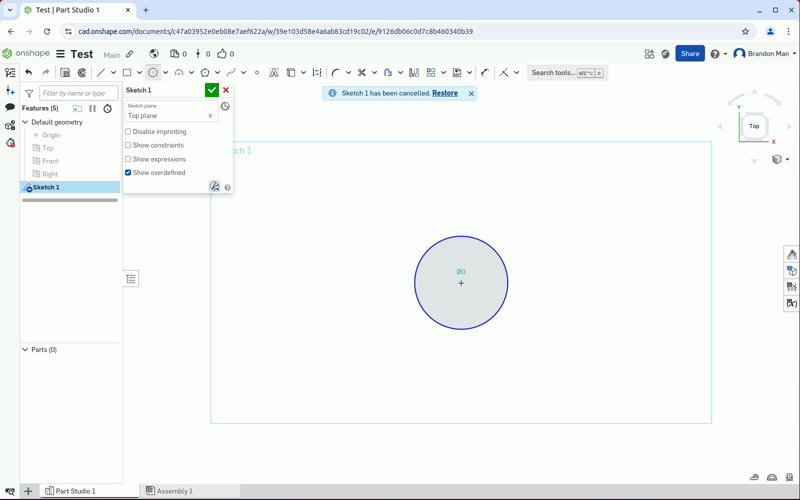
mouse_move(479, 282)
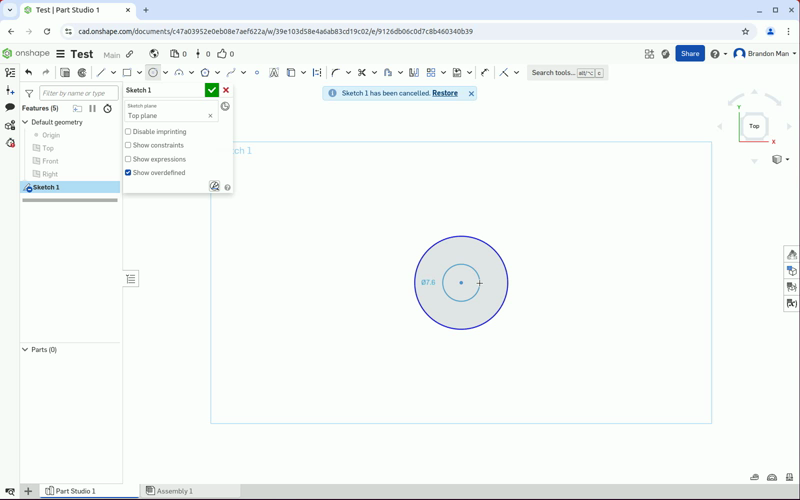
click(479, 282)
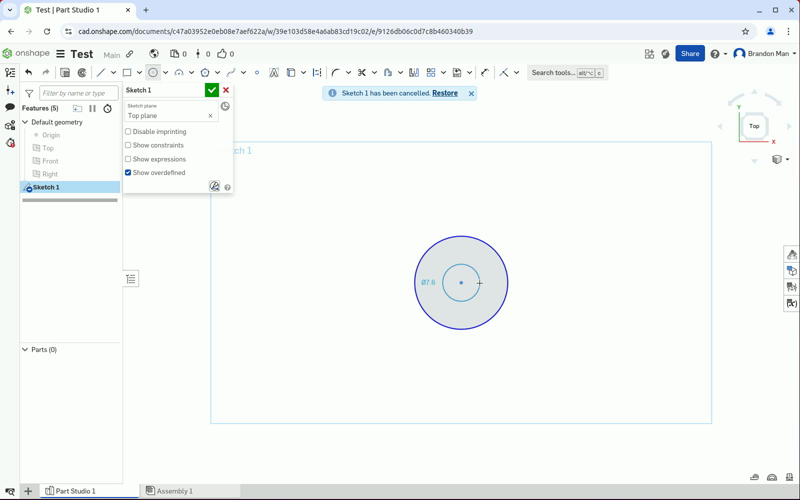
key(esc)
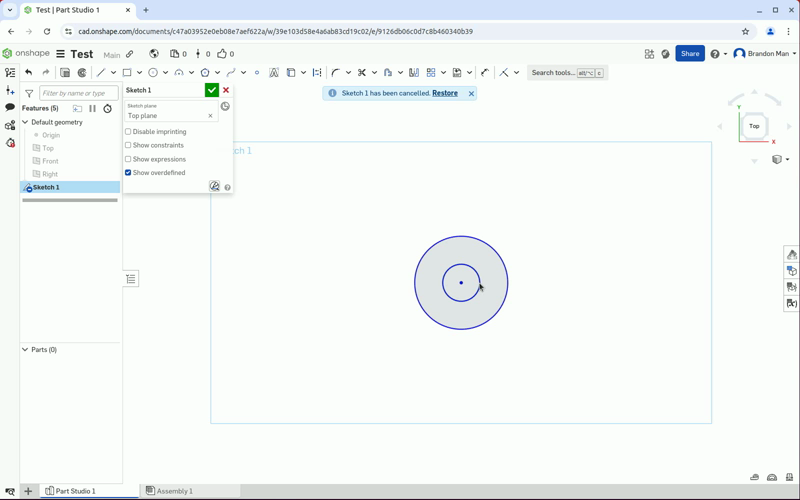
mouse_move(448, 260)
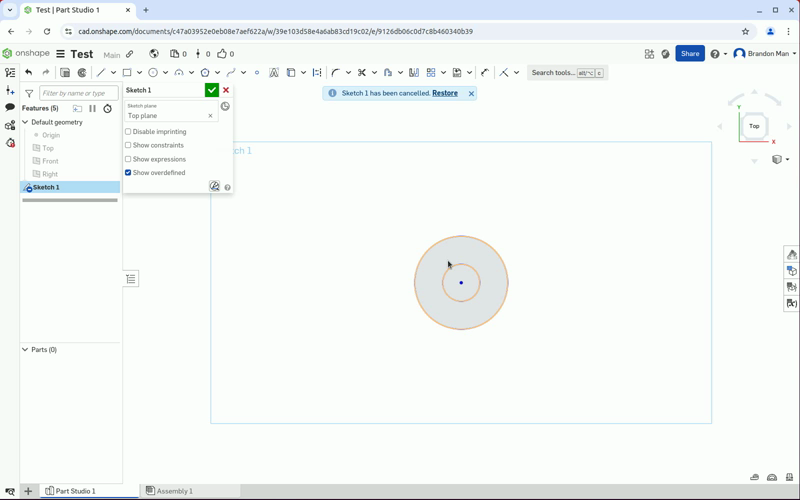
click(448, 260)
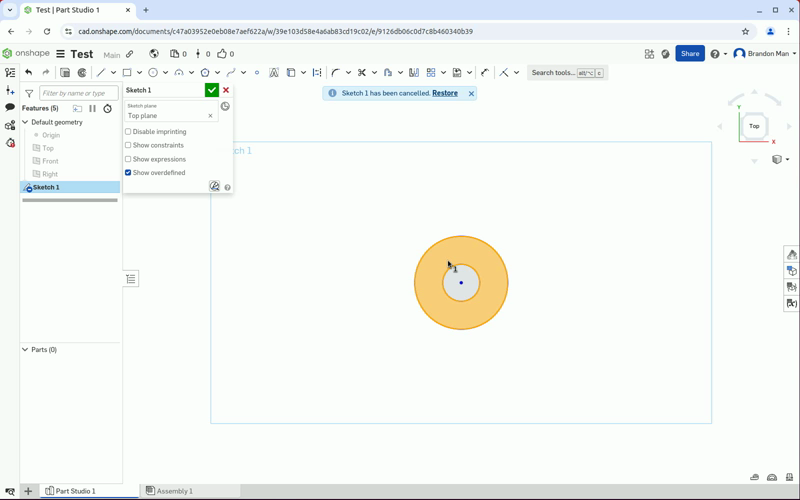
mouse_move(73, 352)
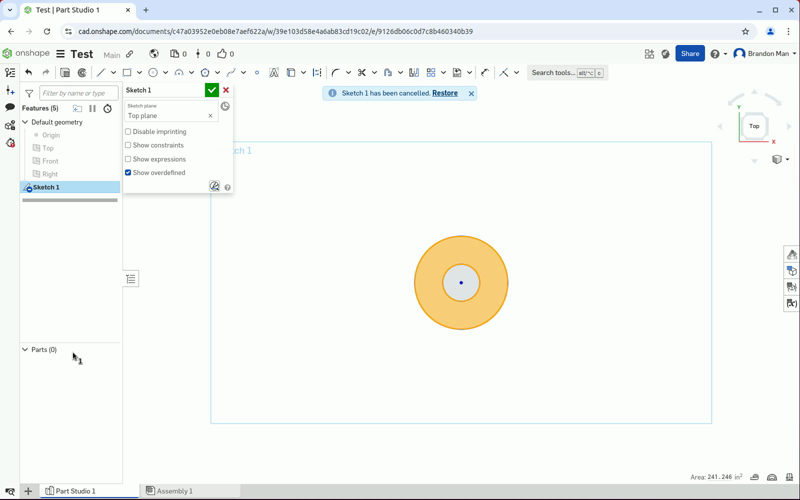
key(shift+y)
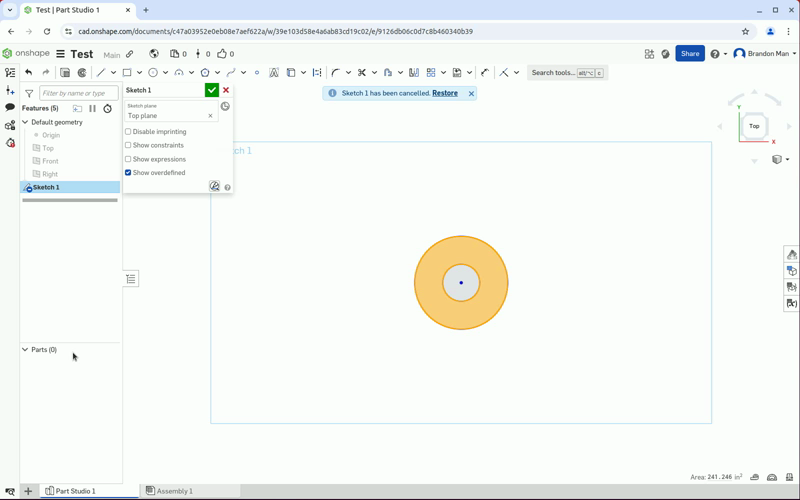
key(shift+e)
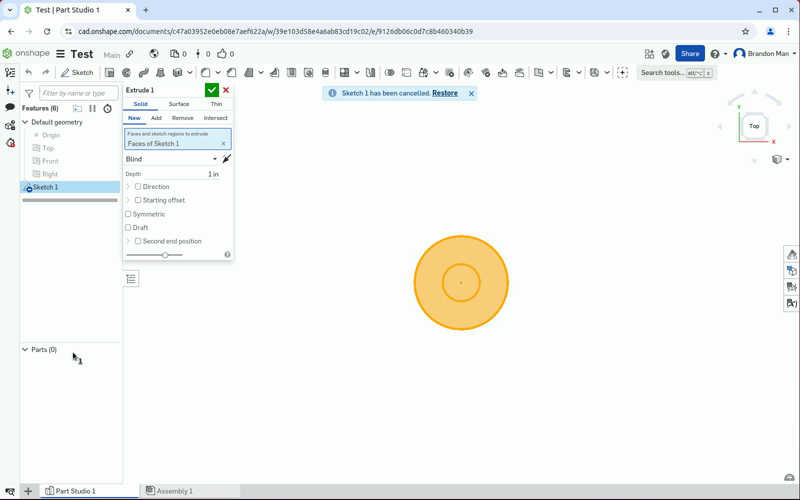
mouse_move(143, 106)
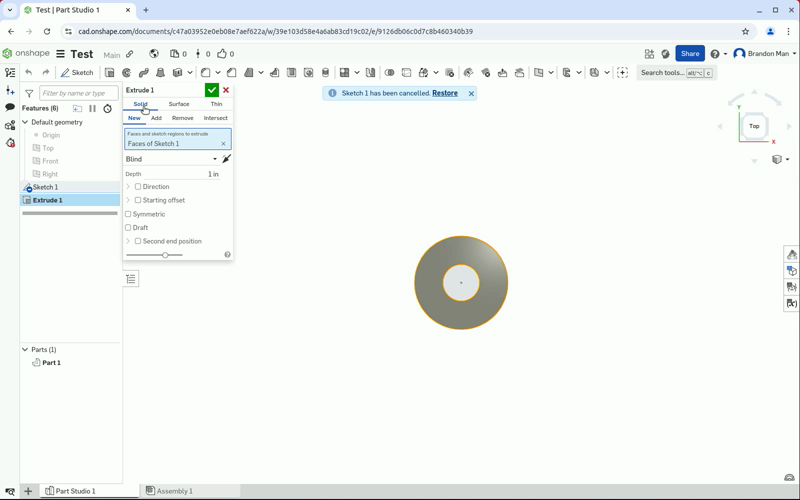
click(143, 106)
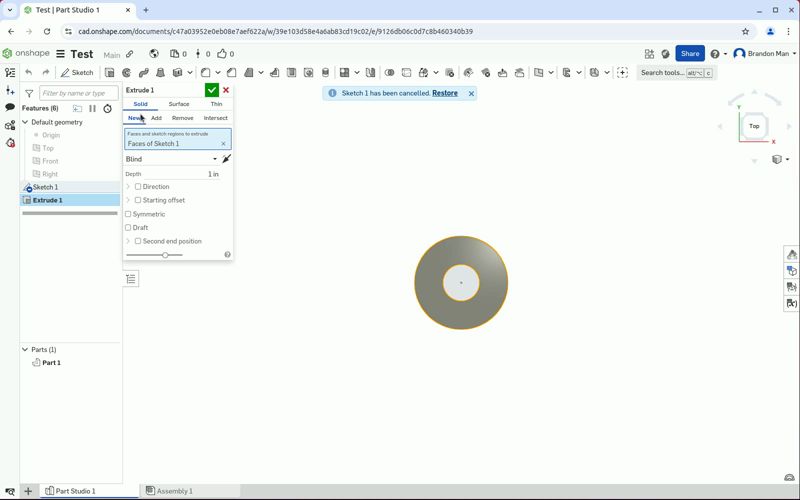
mouse_move(137, 120)
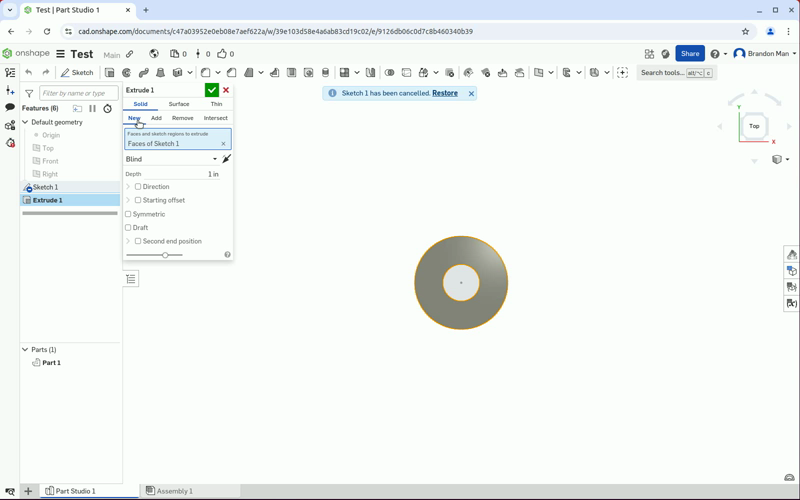
click(137, 120)
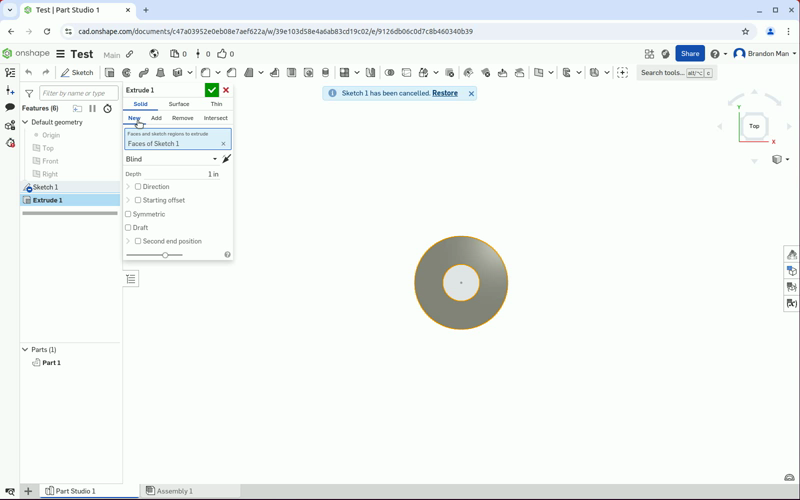
key(tab, 4)
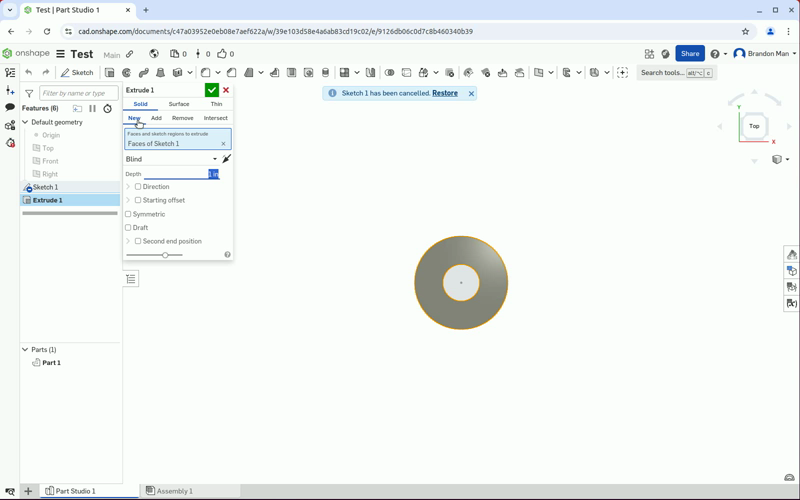
text(23.108)
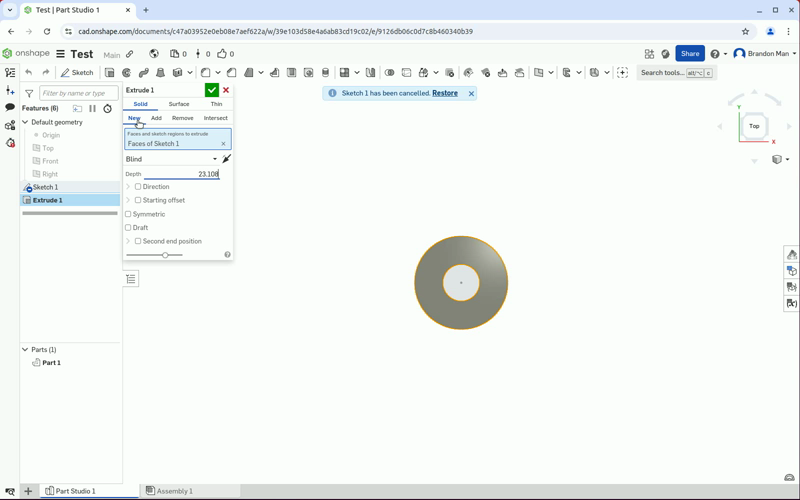
key(enter)
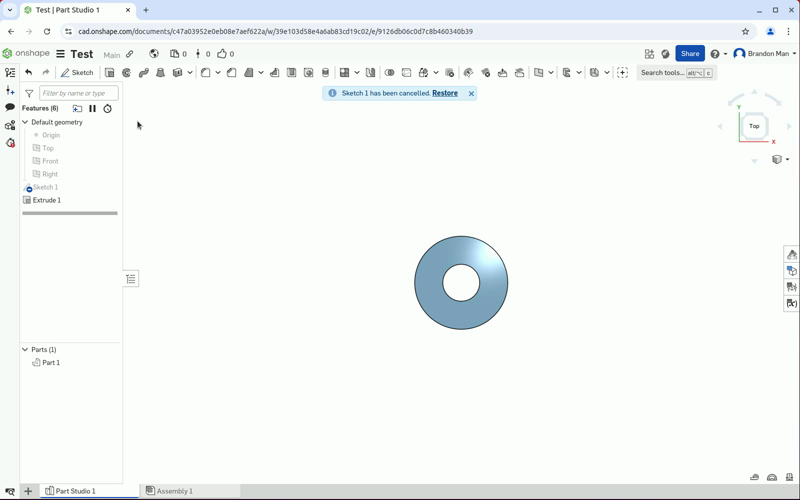
key(shift+h)
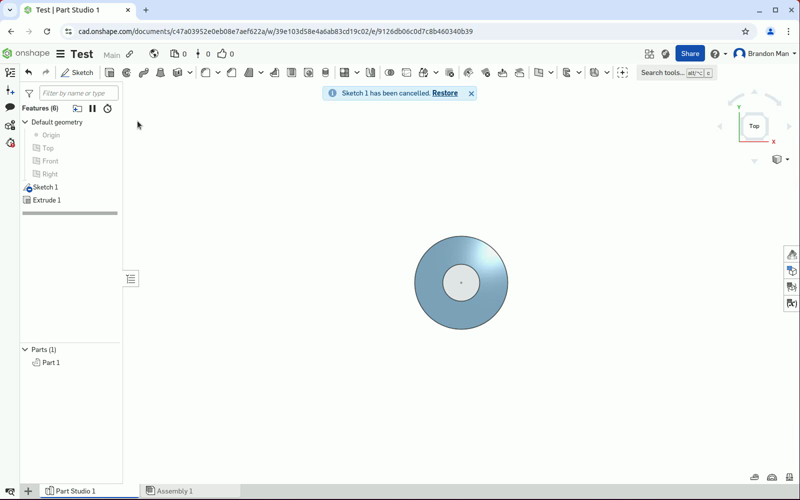
key(shift+h)
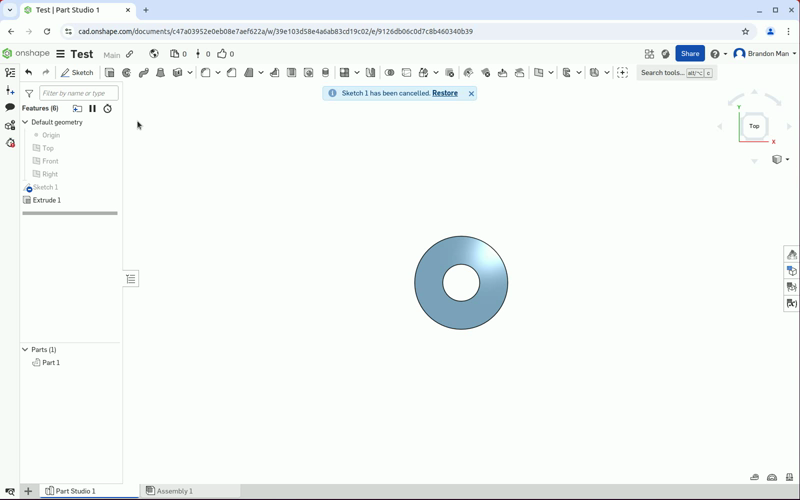
mouse_move(73, 189)
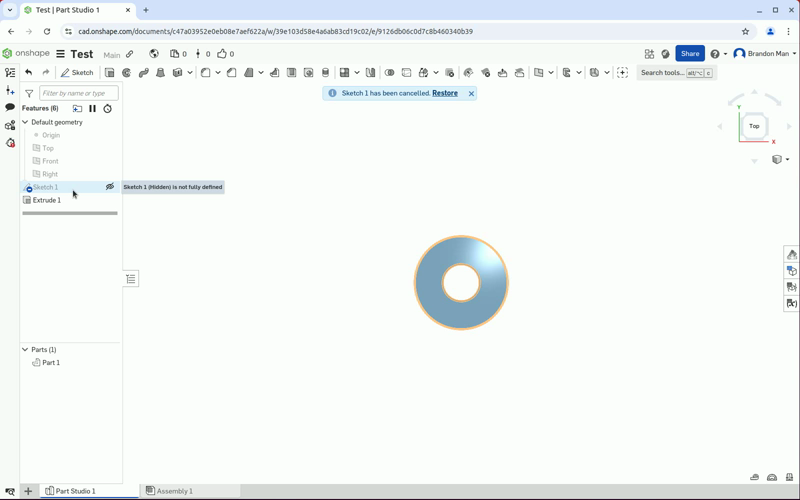
click(73, 189)
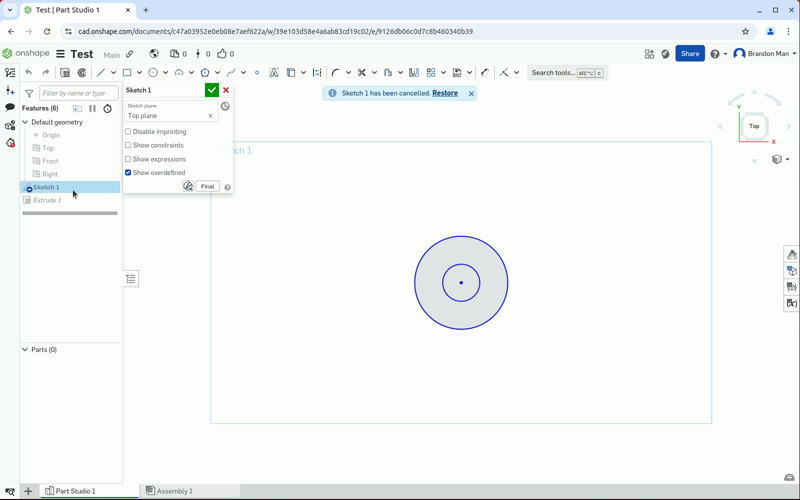
mouse_move(229, 92)
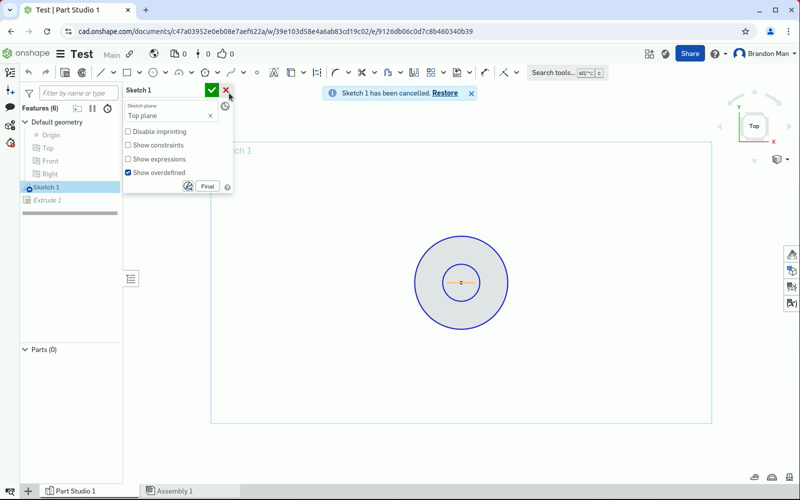
click(229, 92)
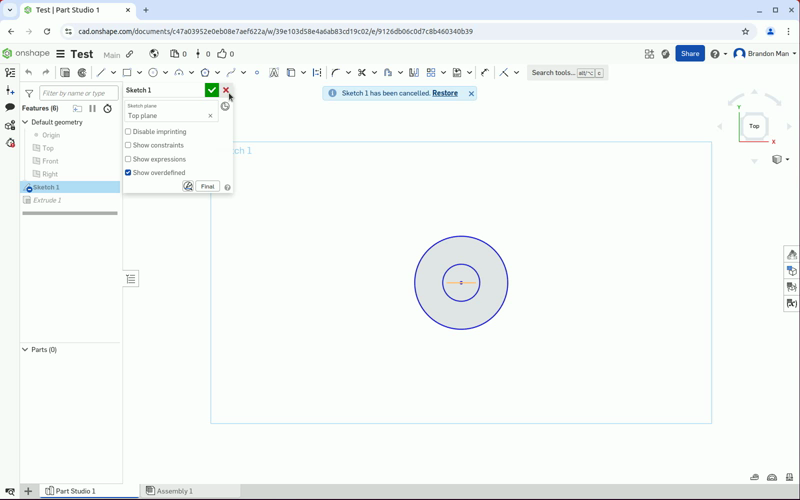
key(shift+s)
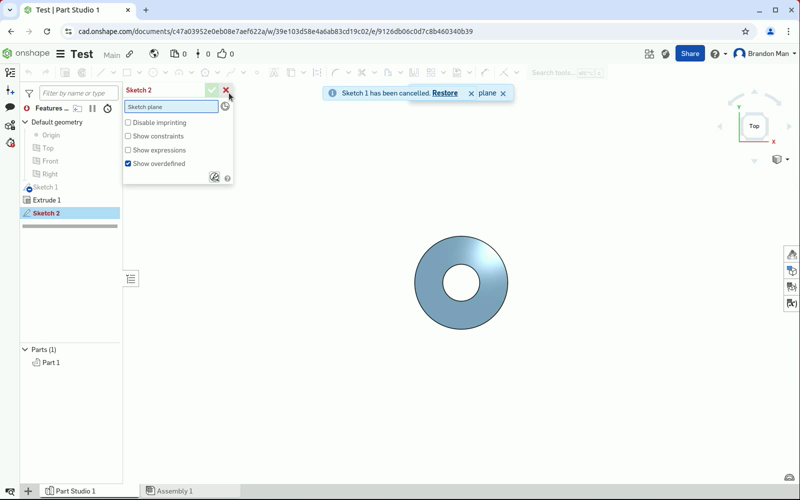
mouse_move(73, 150)
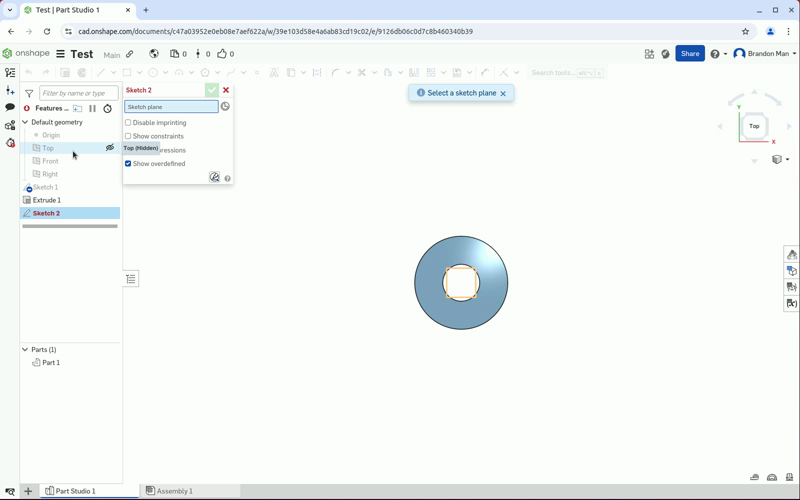
click(73, 150)
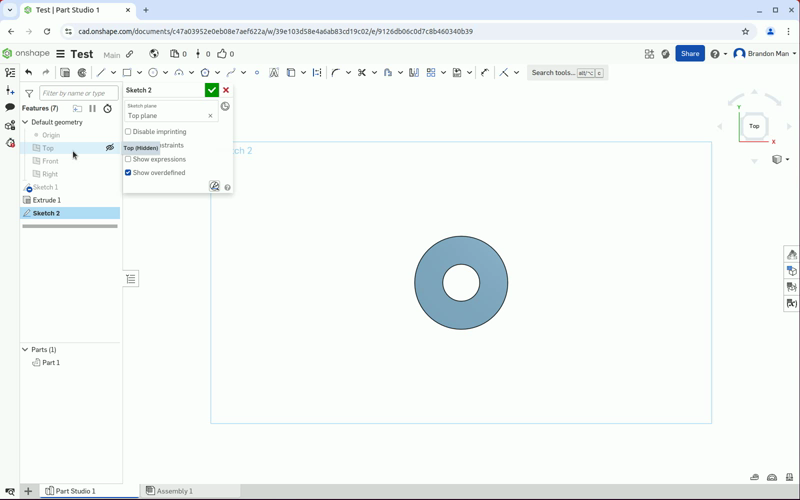
mouse_move(73, 352)
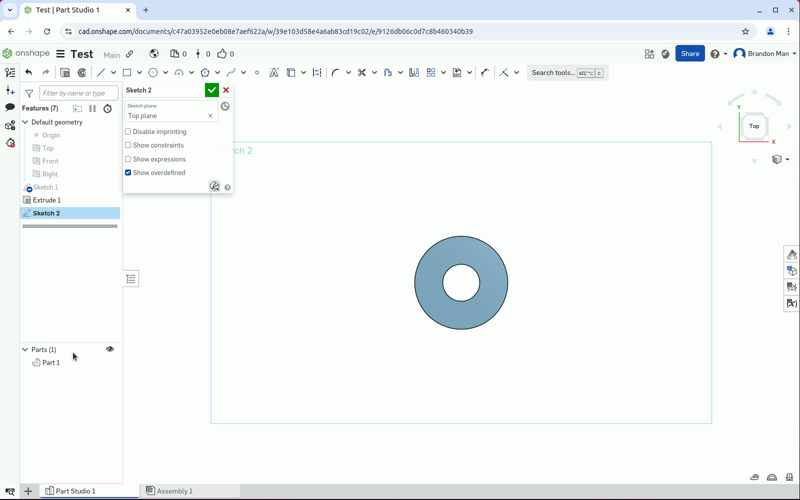
key(y)
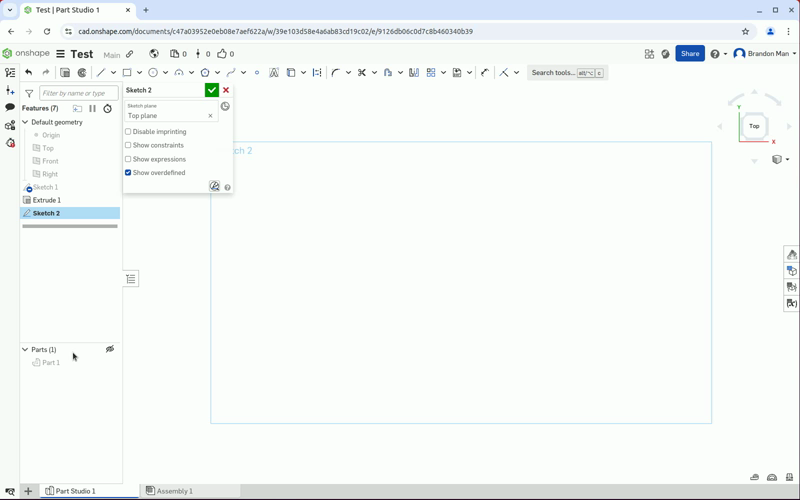
key(c)
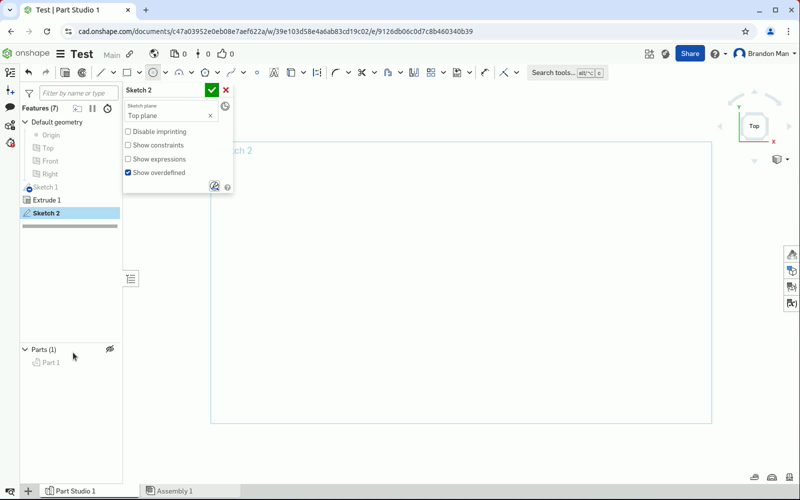
key_down(shift)
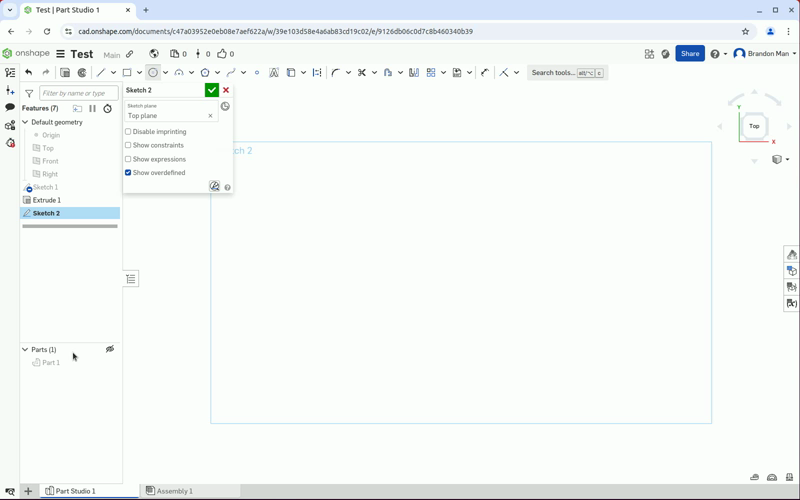
mouse_move(461, 282)
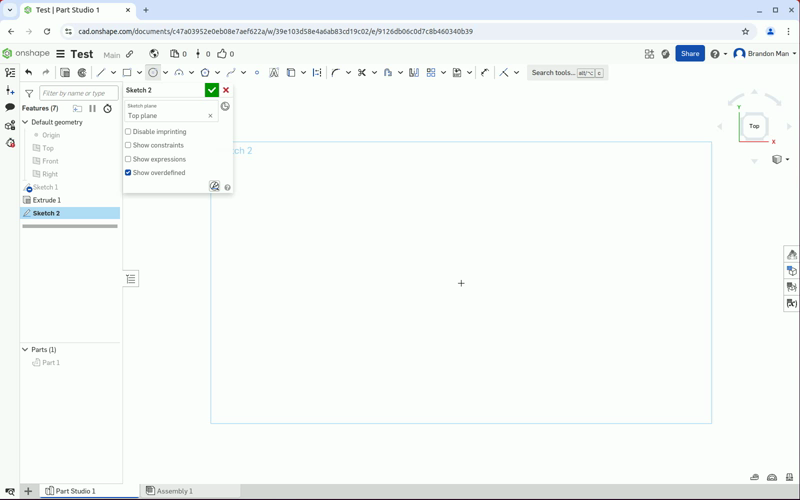
click(461, 282)
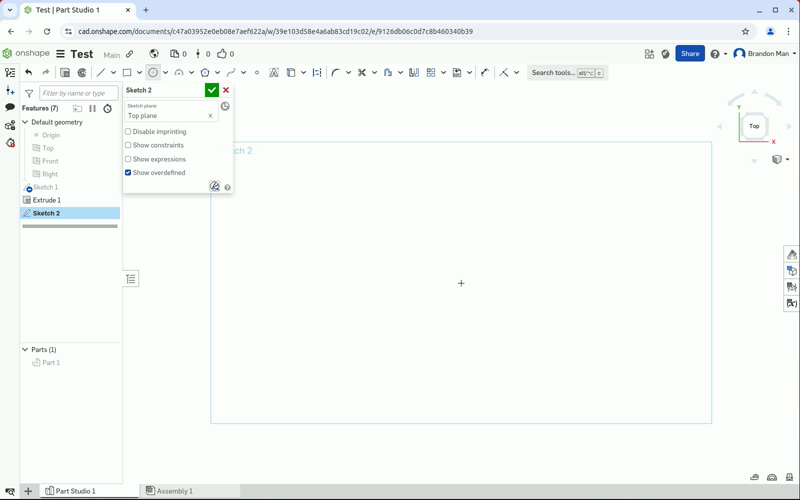
key_up(shift)
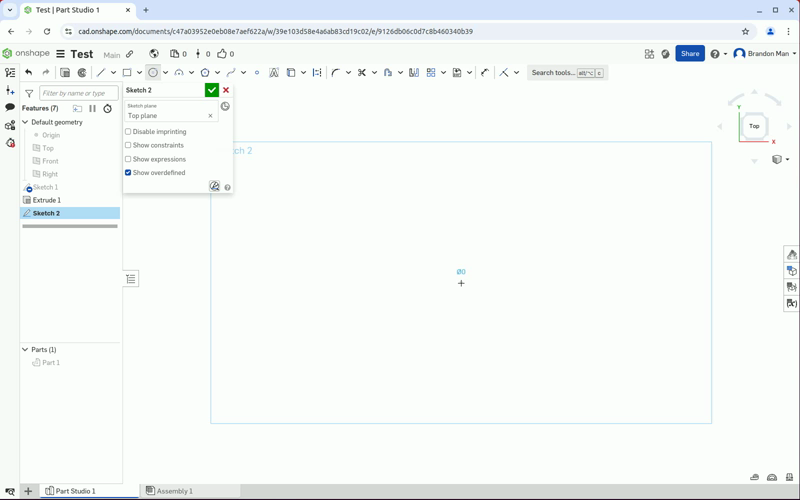
mouse_move(513, 282)
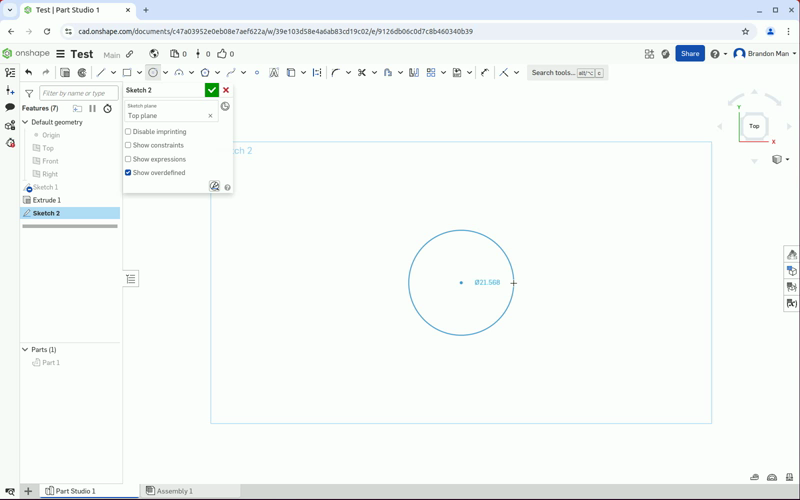
click(513, 282)
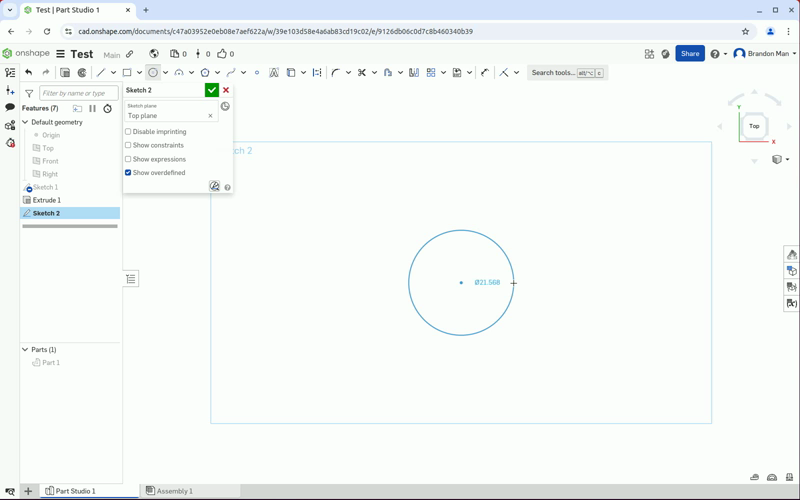
key(esc)
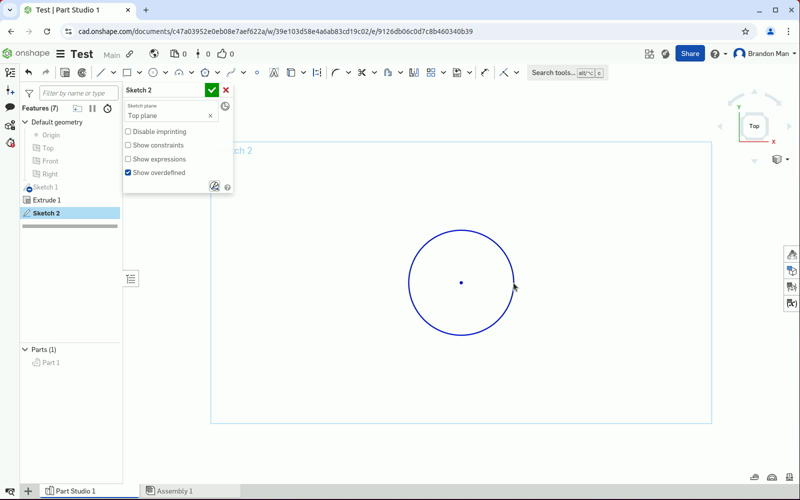
key(c)
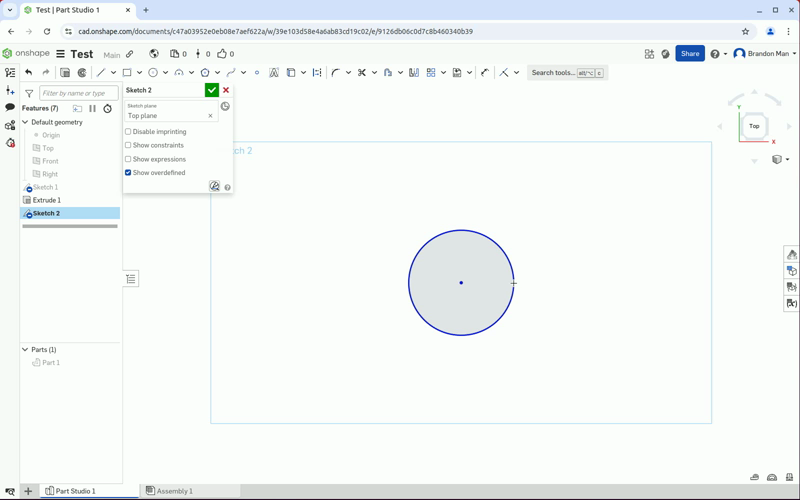
key_down(shift)
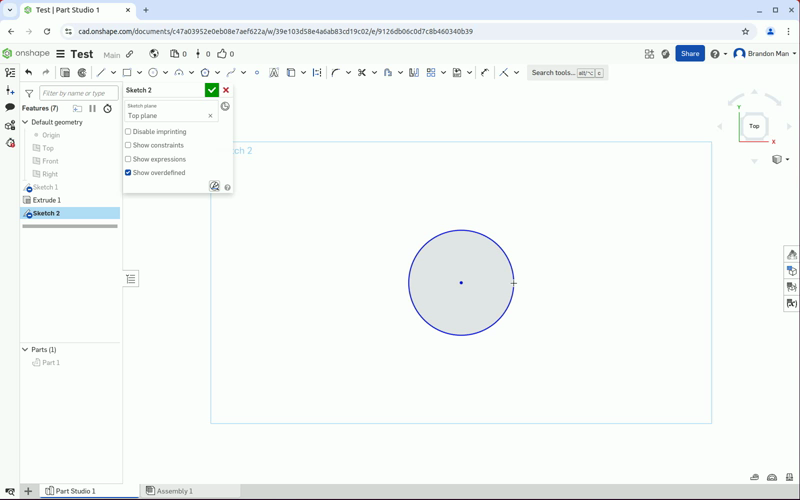
mouse_move(461, 282)
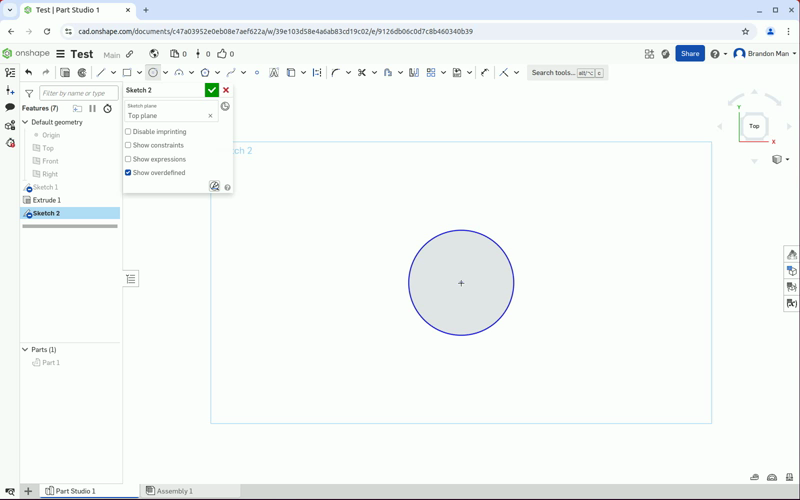
click(461, 282)
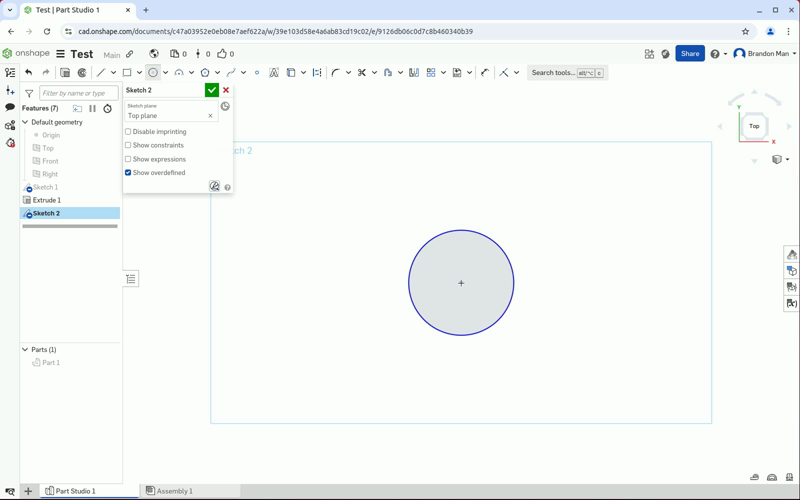
key_up(shift)
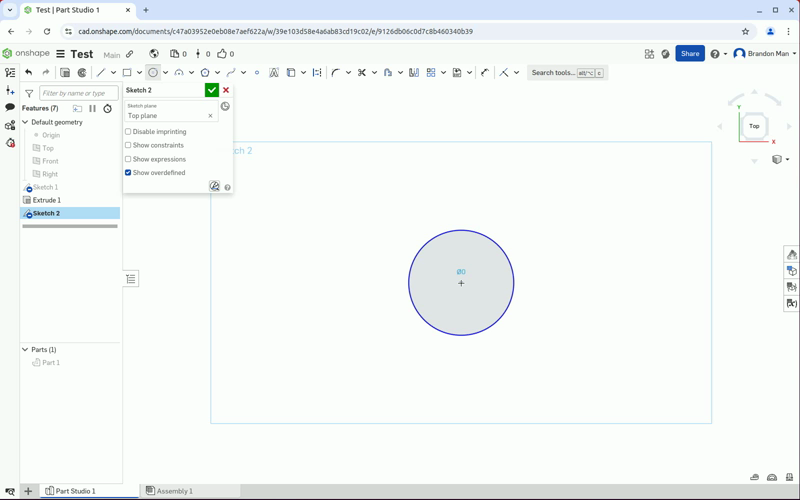
mouse_move(507, 282)
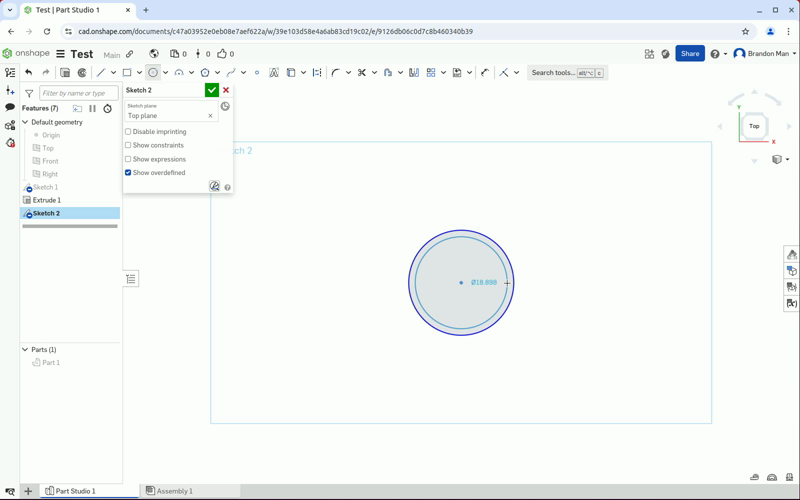
click(507, 282)
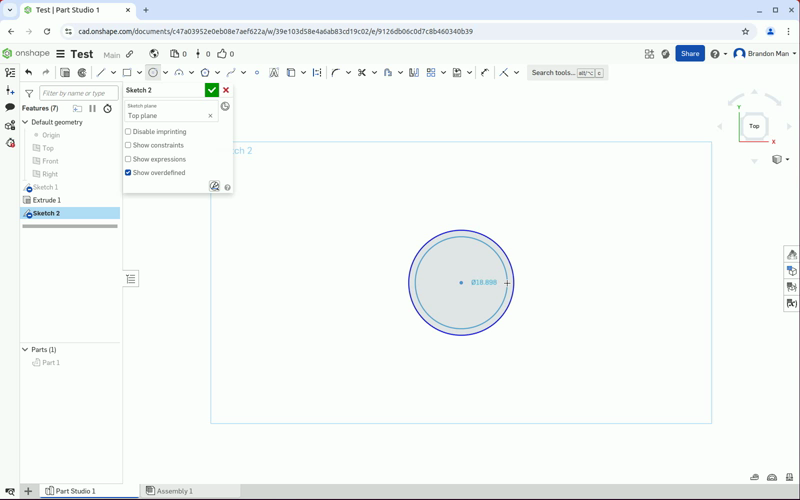
key(esc)
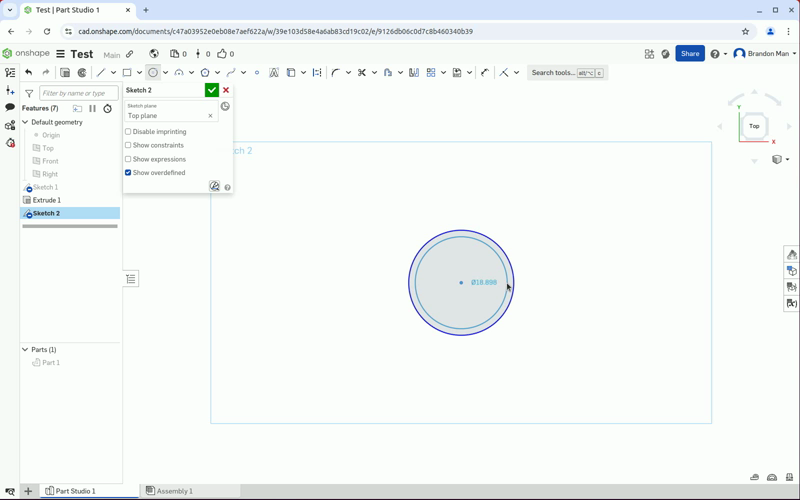
mouse_move(413, 278)
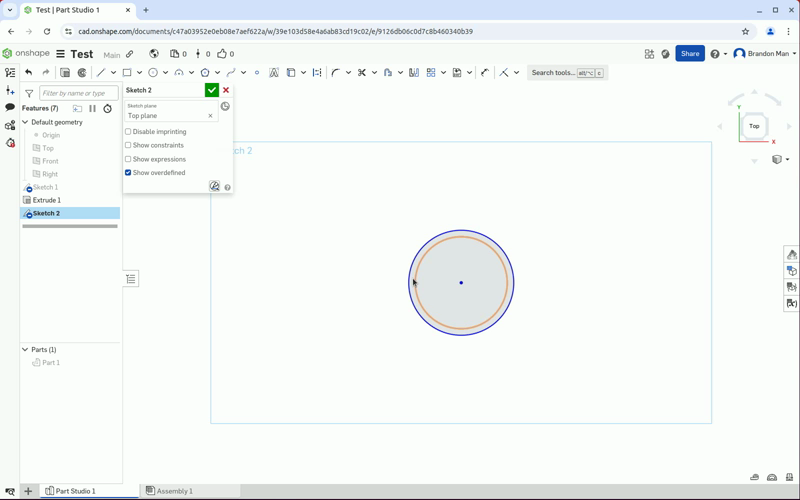
click(413, 278)
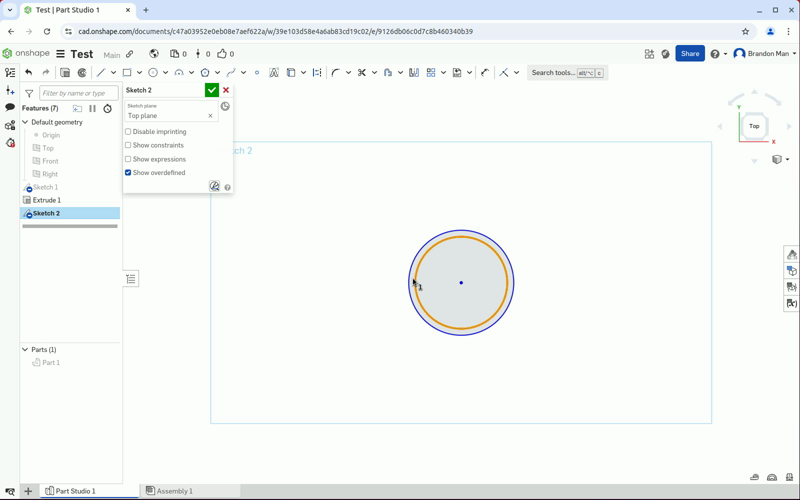
mouse_move(73, 352)
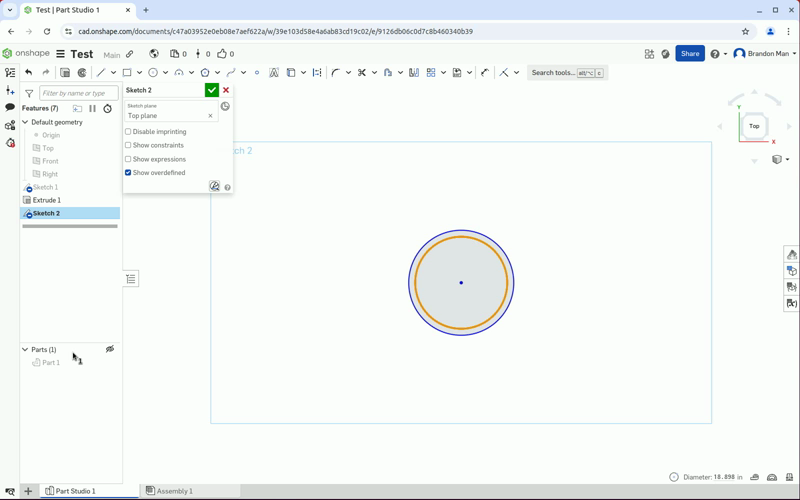
key(shift+y)
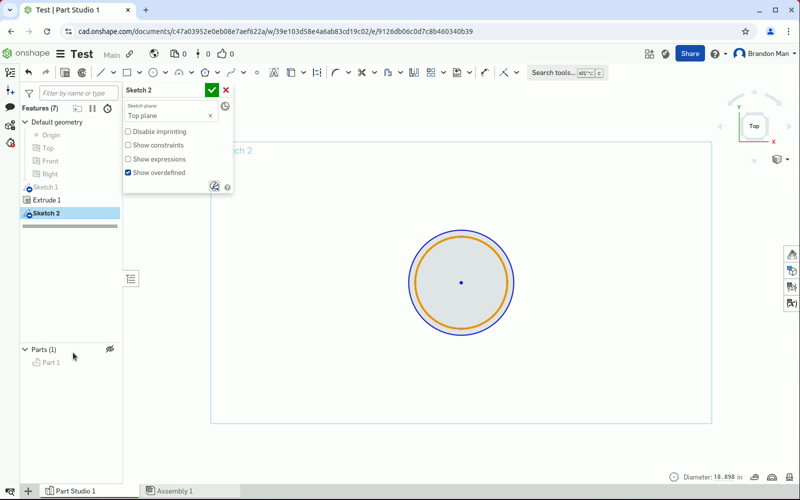
key(shift+e)
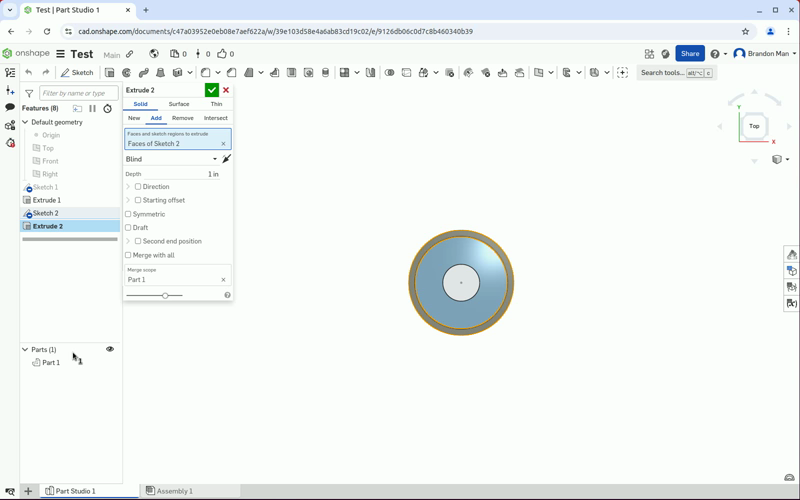
mouse_move(143, 106)
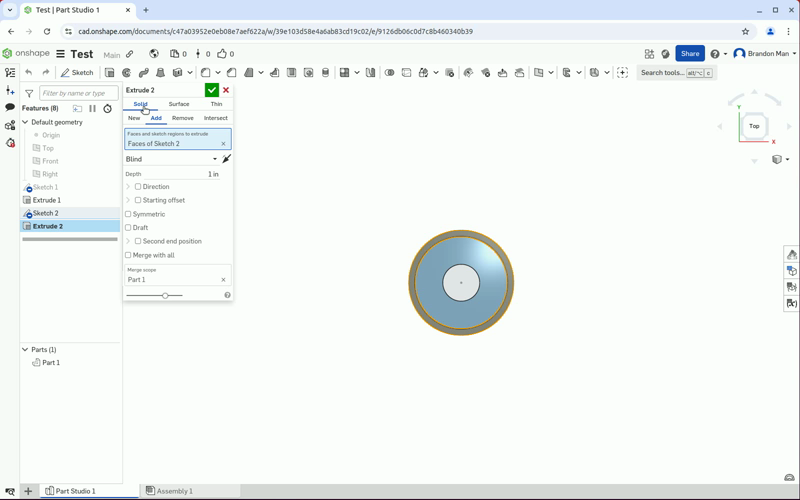
click(143, 106)
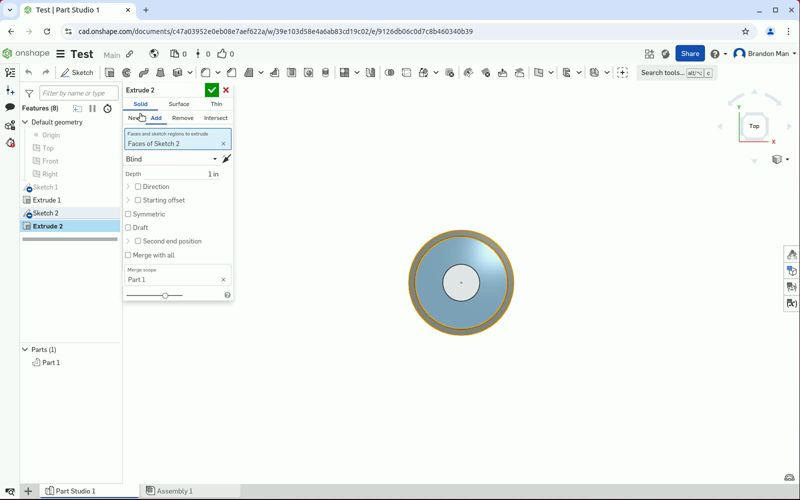
mouse_move(137, 120)
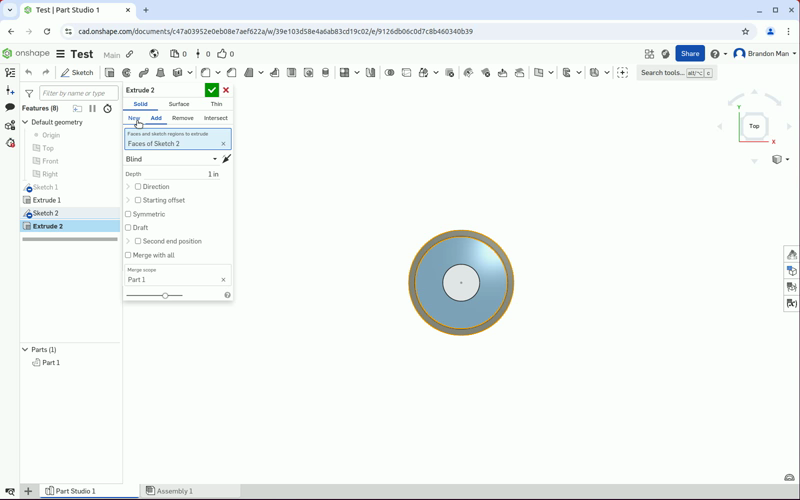
click(137, 120)
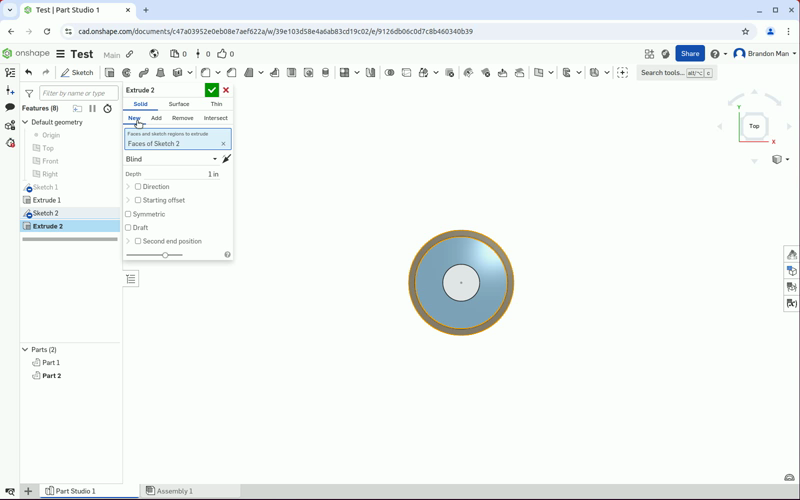
key(tab, 4)
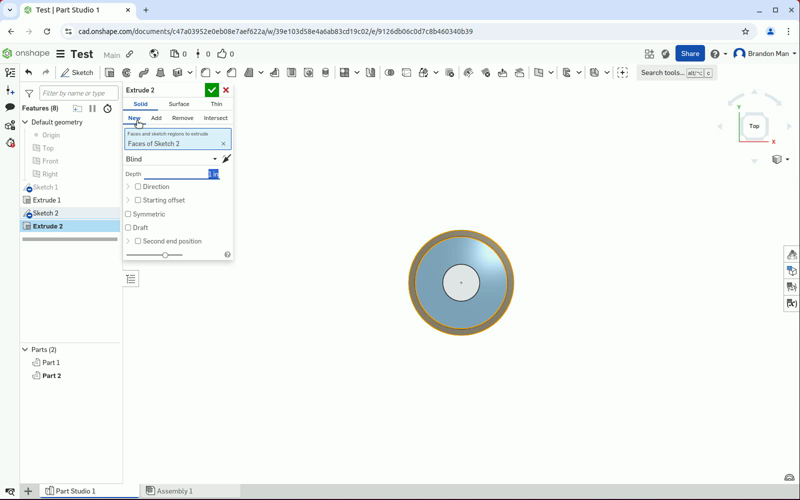
text(13.721)
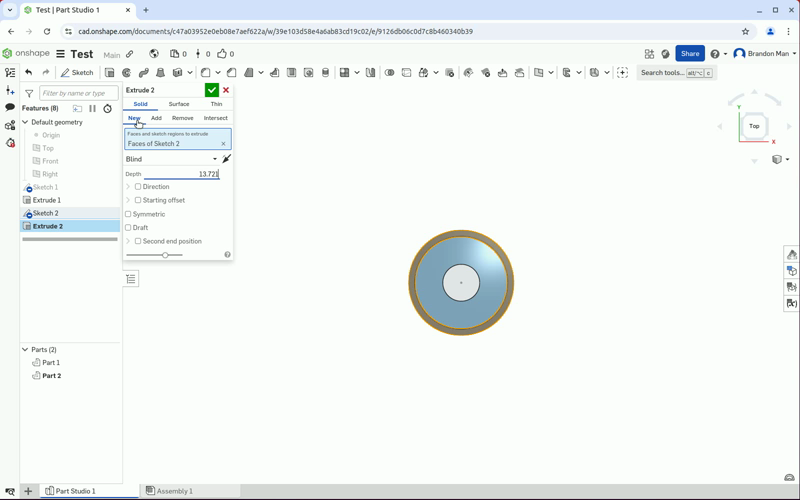
key(tab, 3)
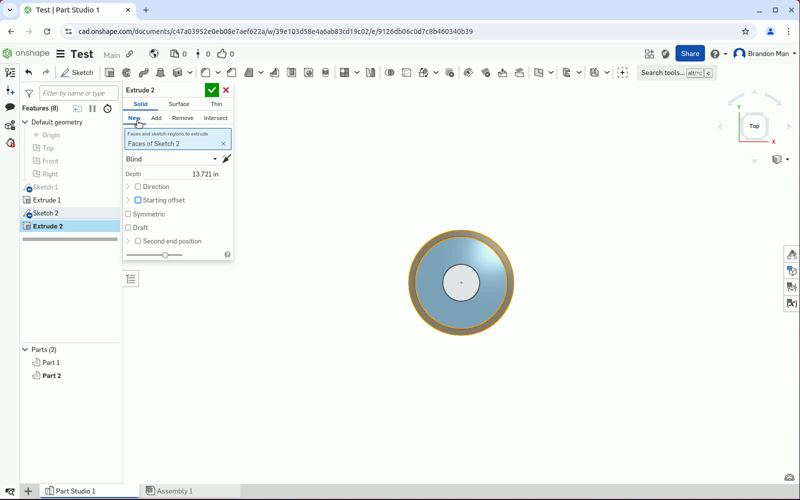
key(tab, 2)
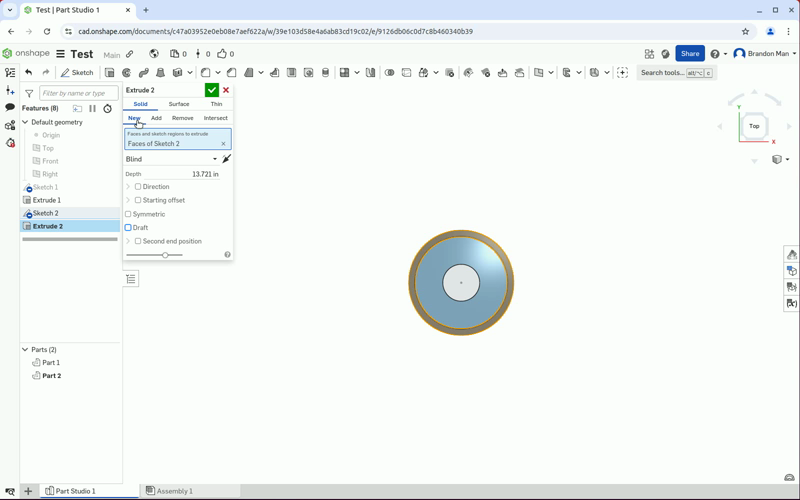
key(space)
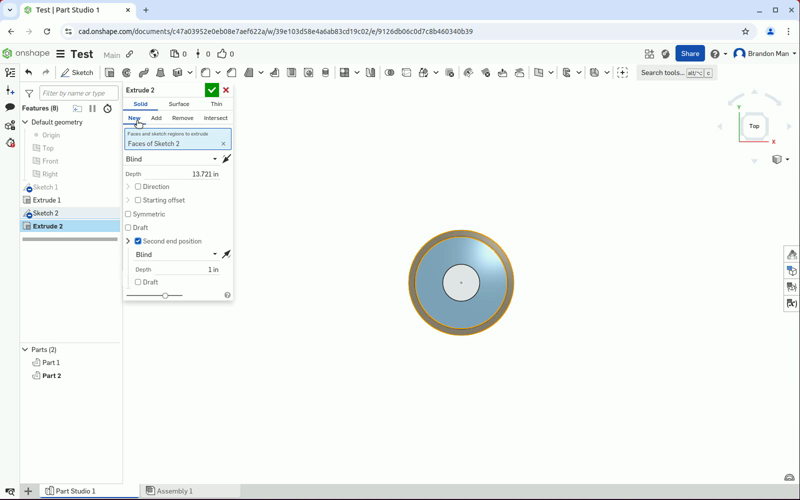
key(tab, 3)
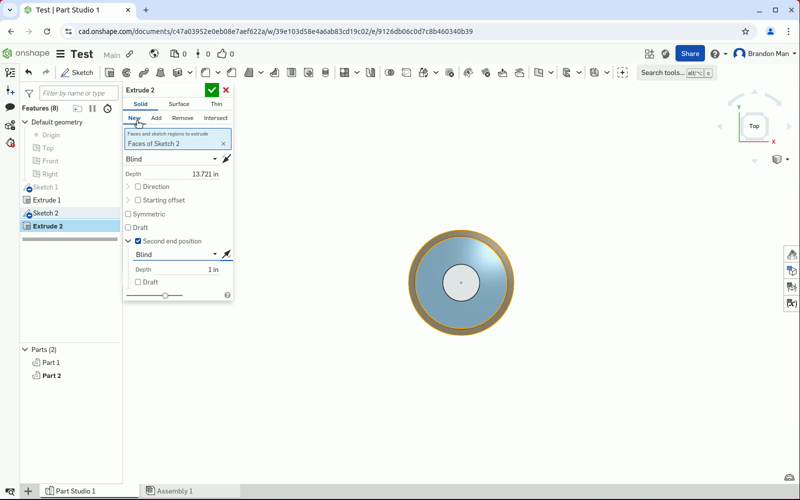
text(2.407)
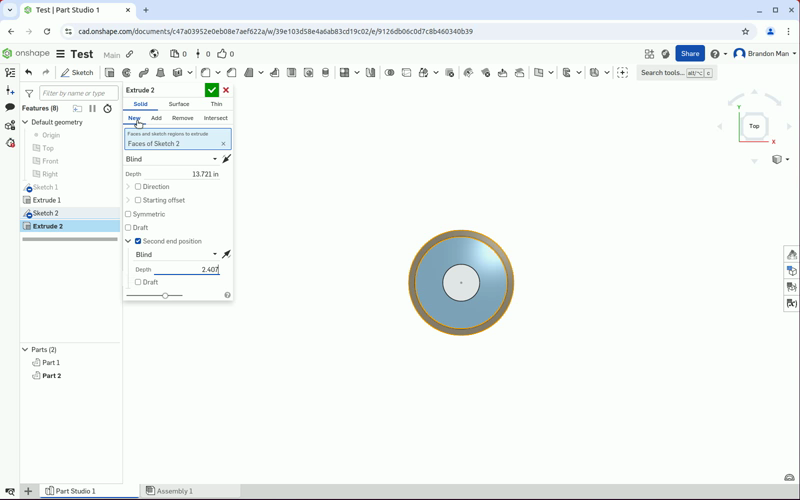
key(enter)
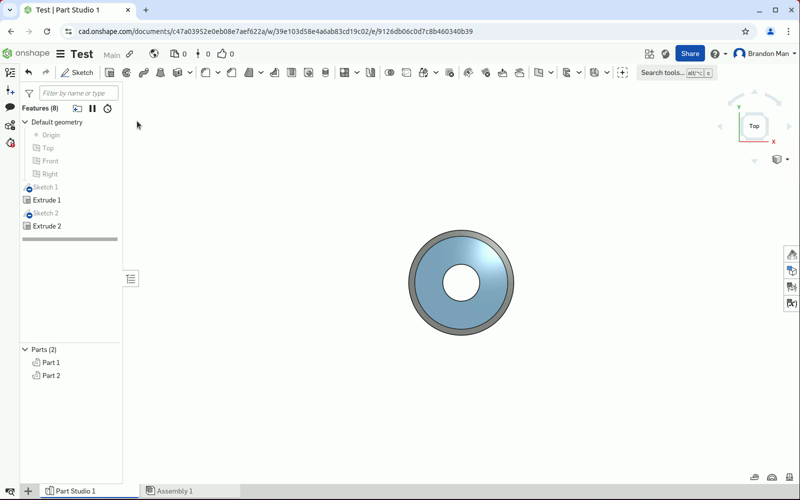
key(shift+h)
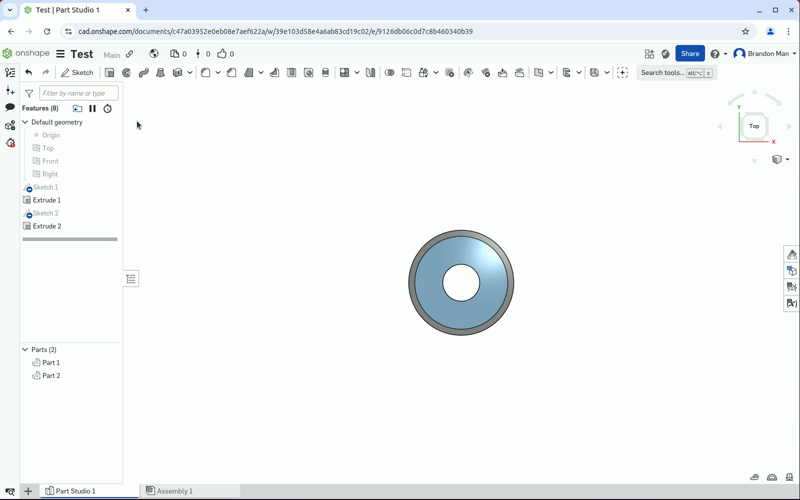
key(shift+h)
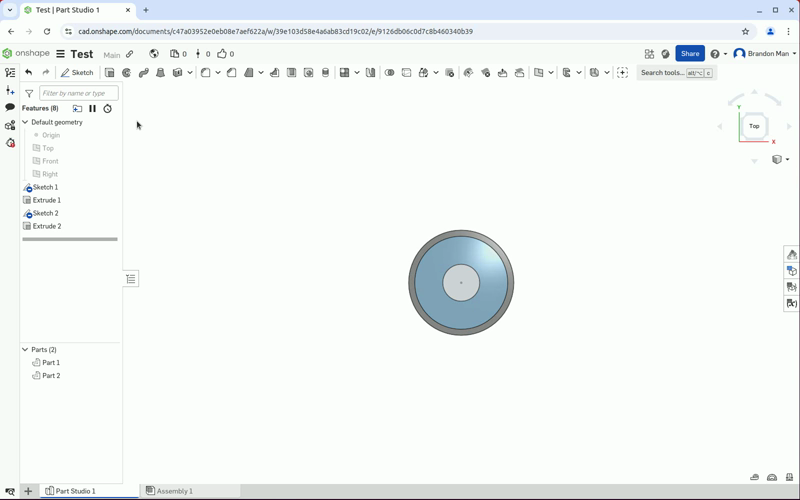
key(shift+7)
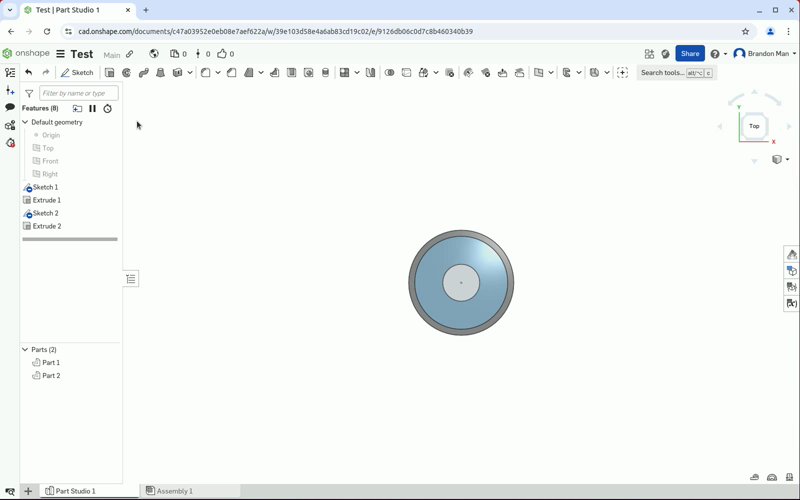
key(up, 3)
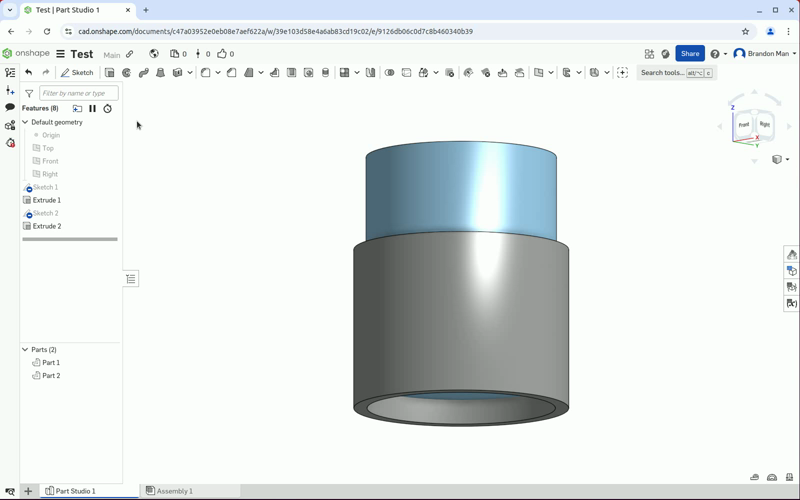
key(left, 3)
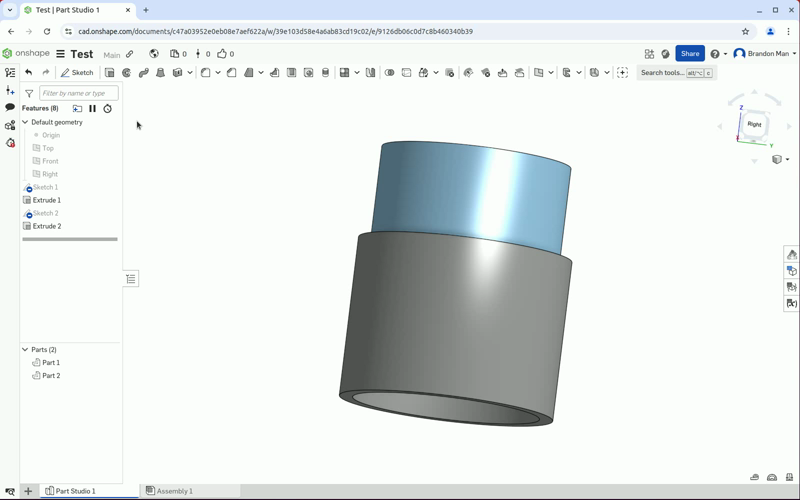
key(right, 3)
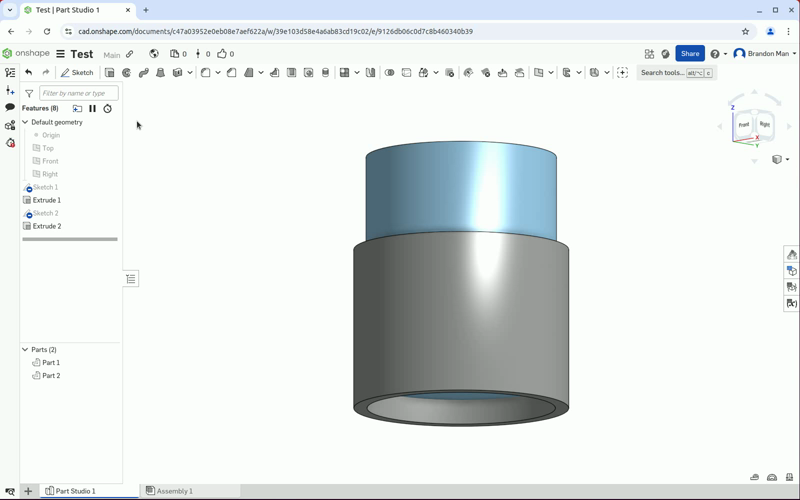
key(down, 3)
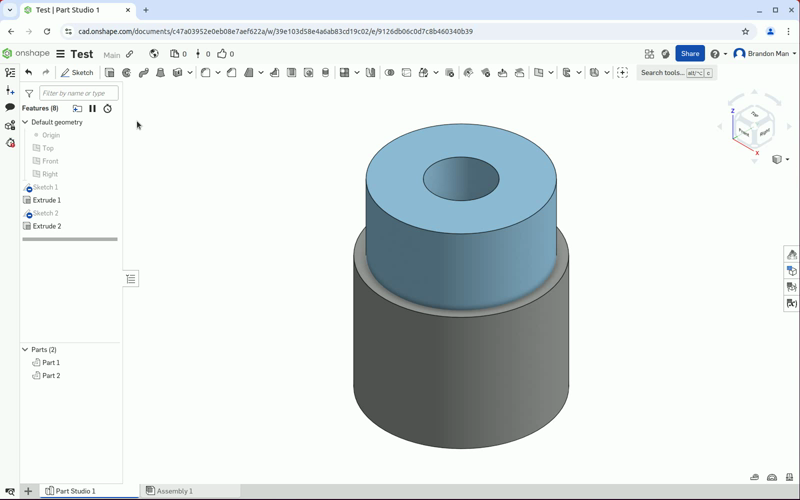
mouse_move(73, 189)
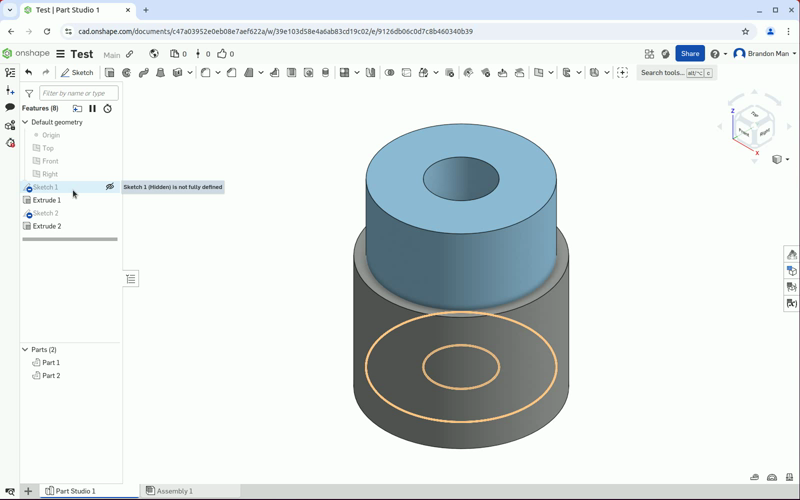
click(73, 189)